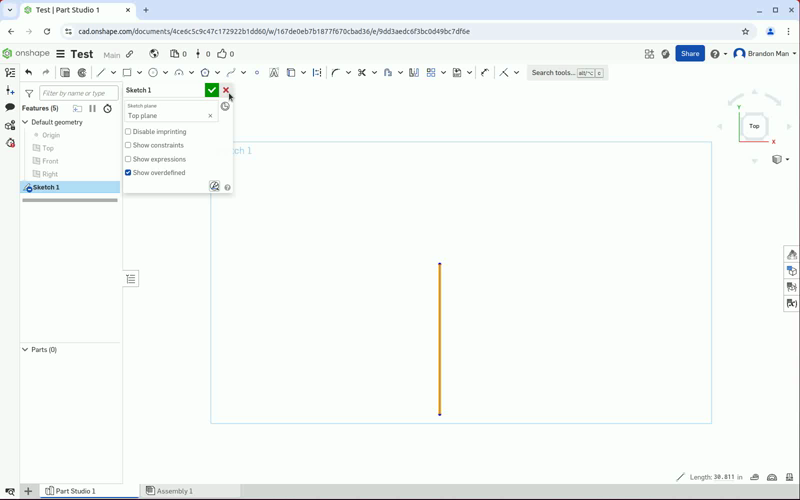
key(shift+h)
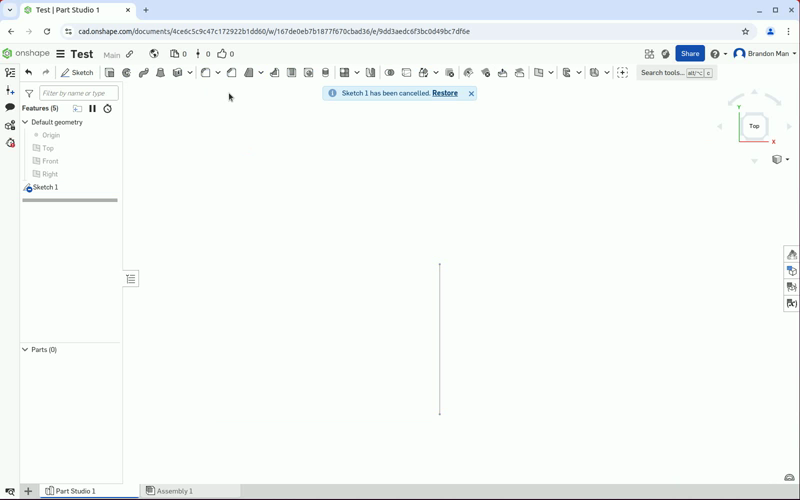
key(shift+s)
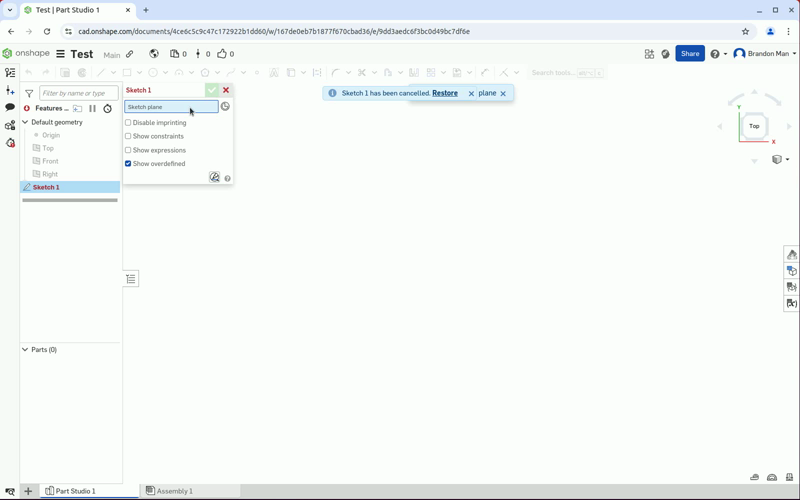
mouse_move(73, 150)
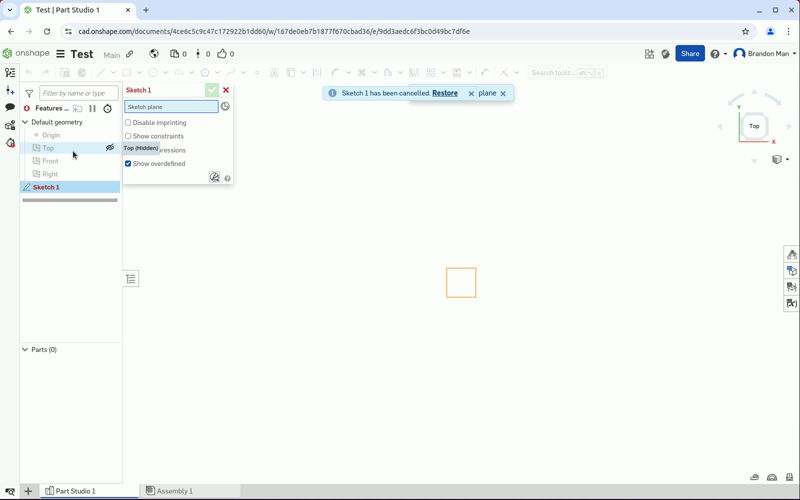
click(73, 150)
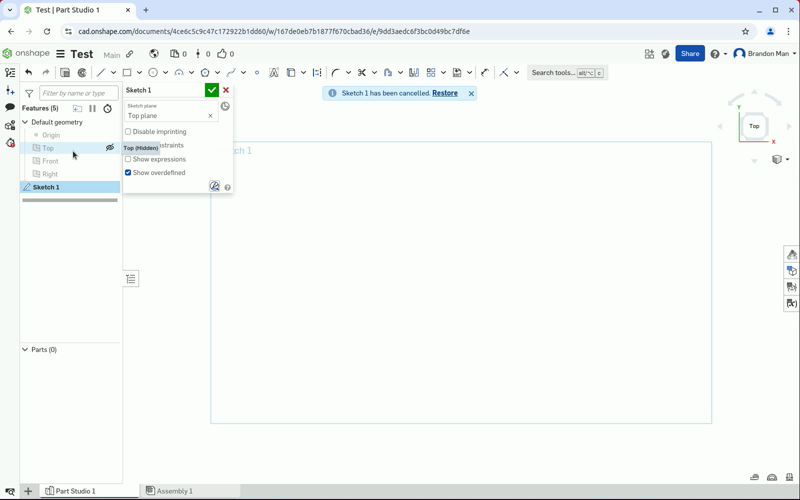
mouse_move(73, 352)
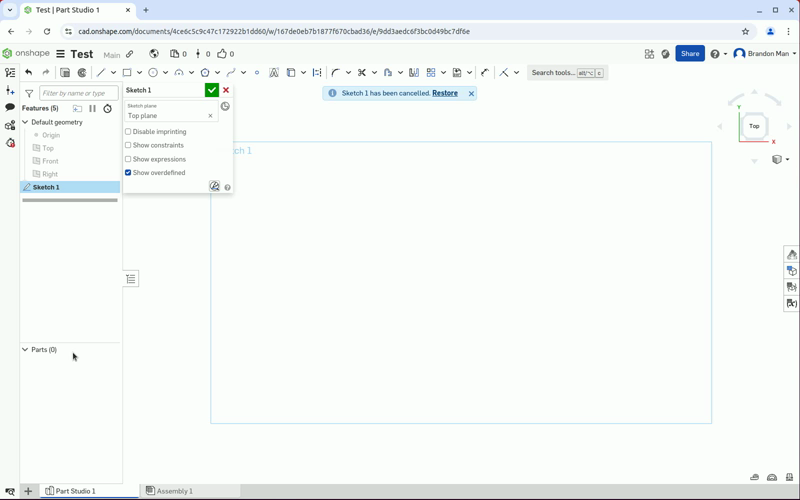
key(y)
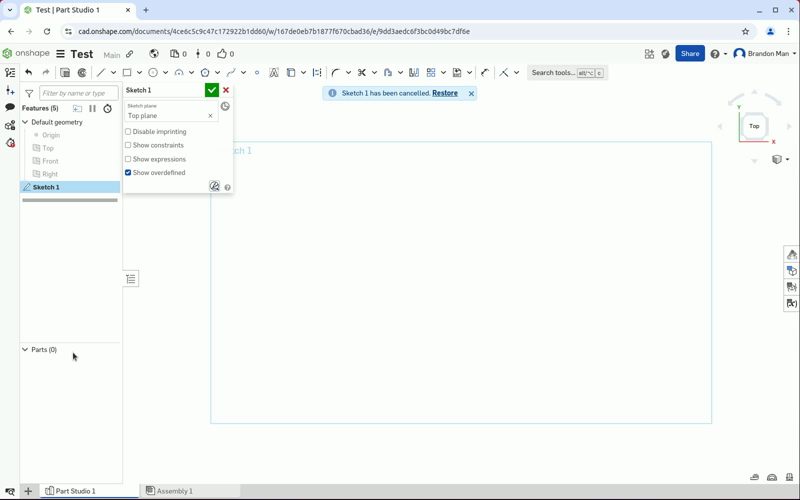
key(c)
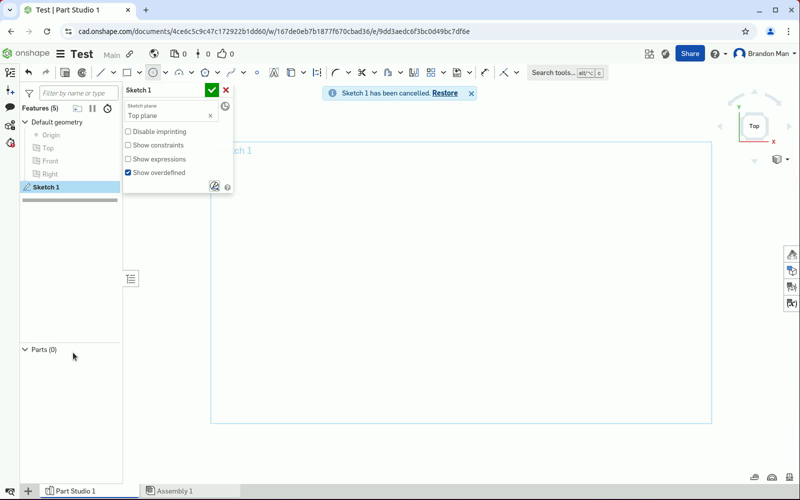
key_down(shift)
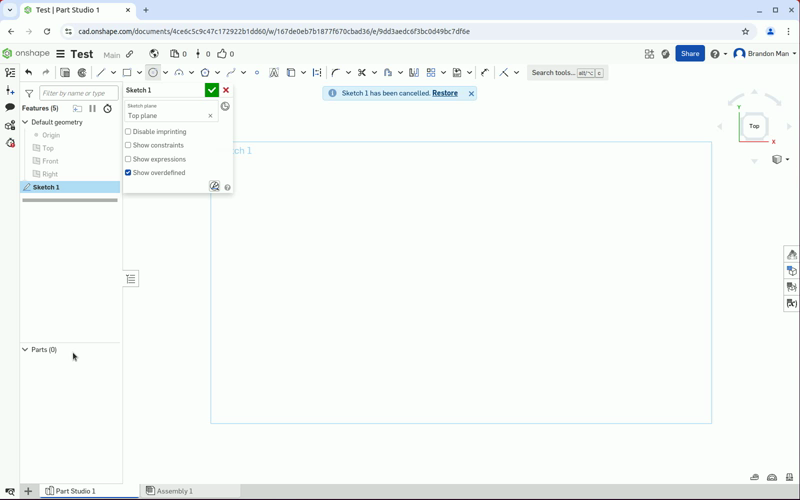
mouse_move(460, 282)
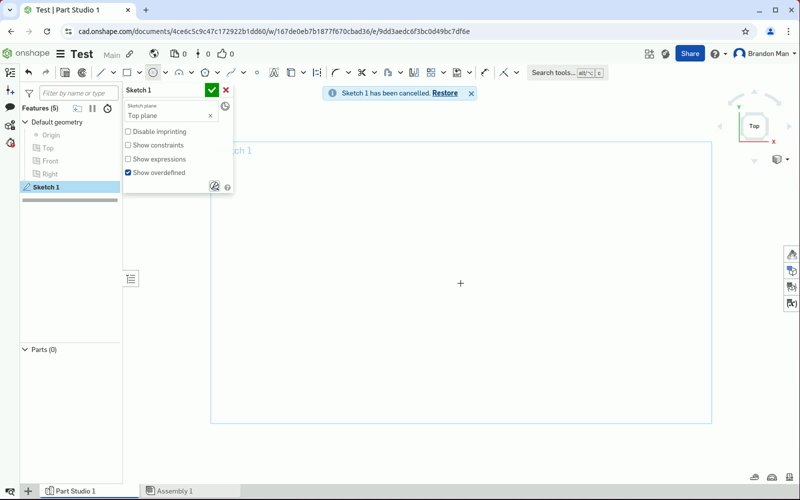
click(460, 282)
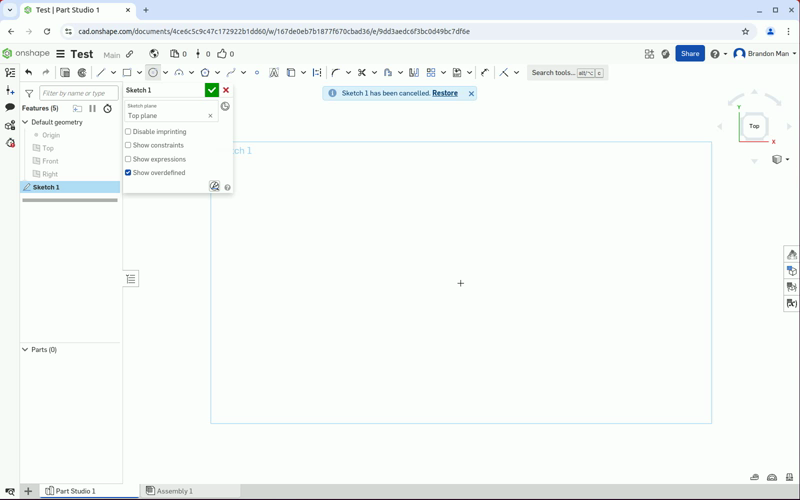
key_up(shift)
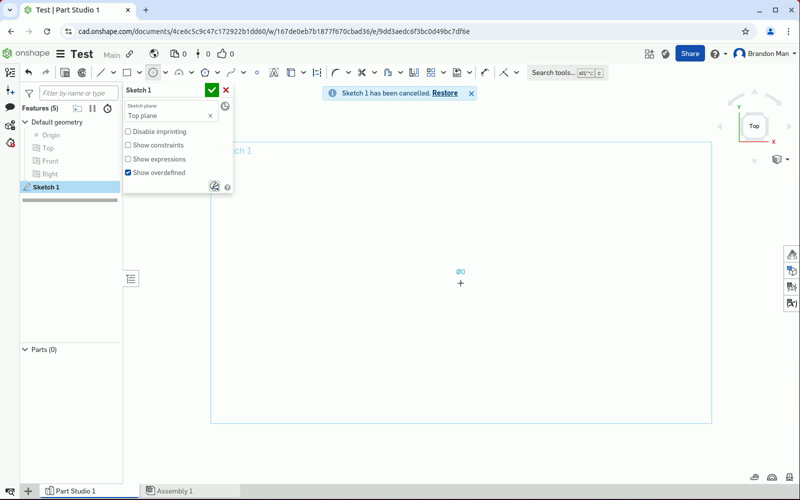
mouse_move(533, 282)
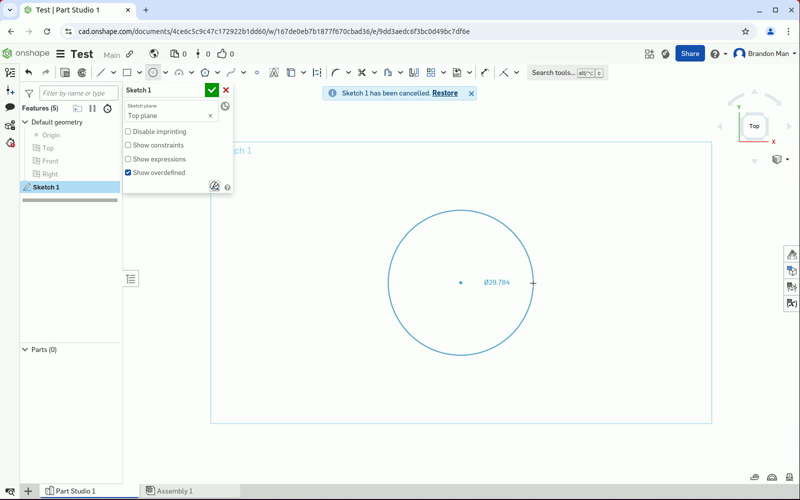
click(533, 282)
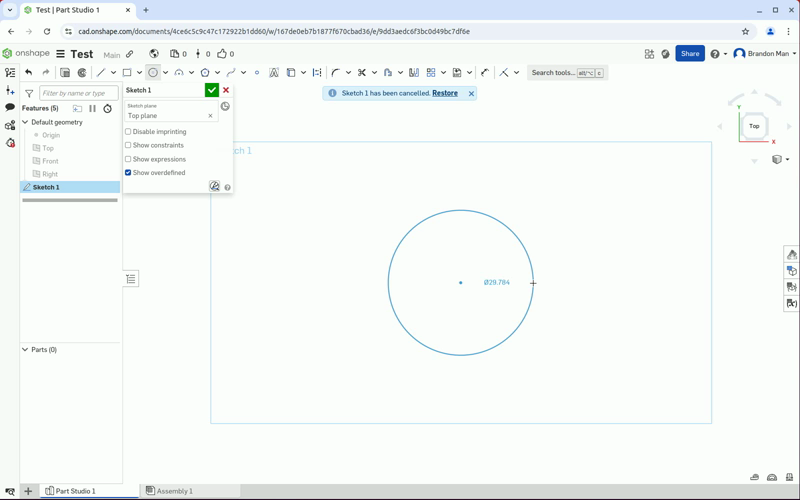
key(esc)
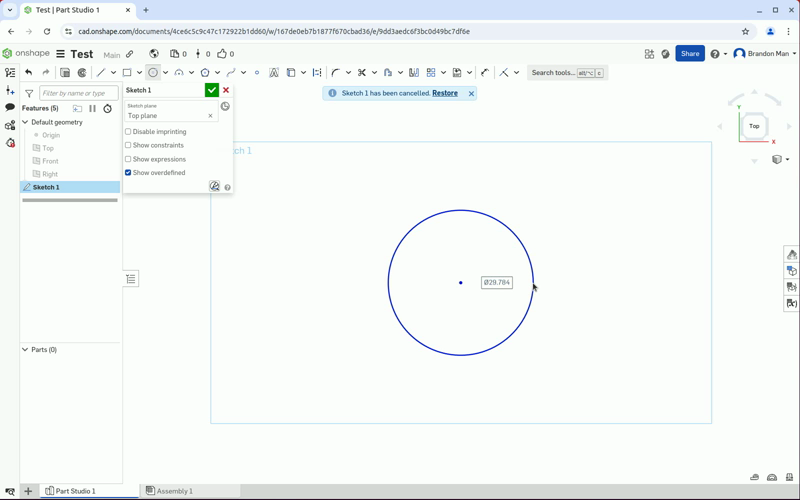
mouse_move(408, 262)
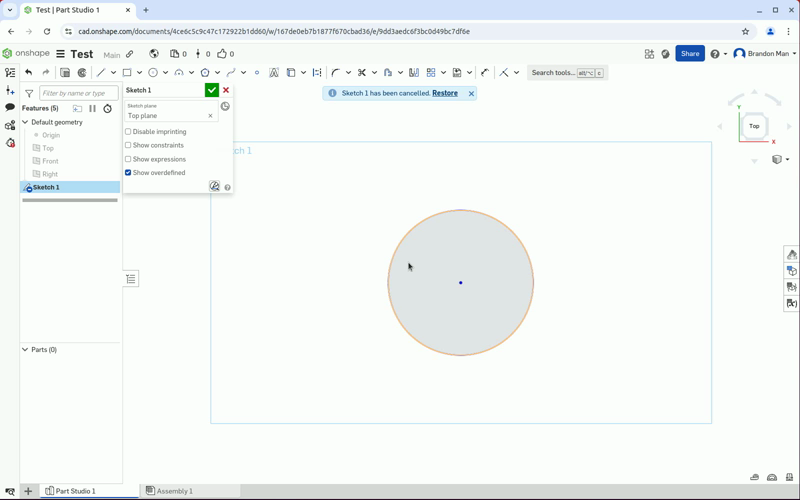
click(408, 262)
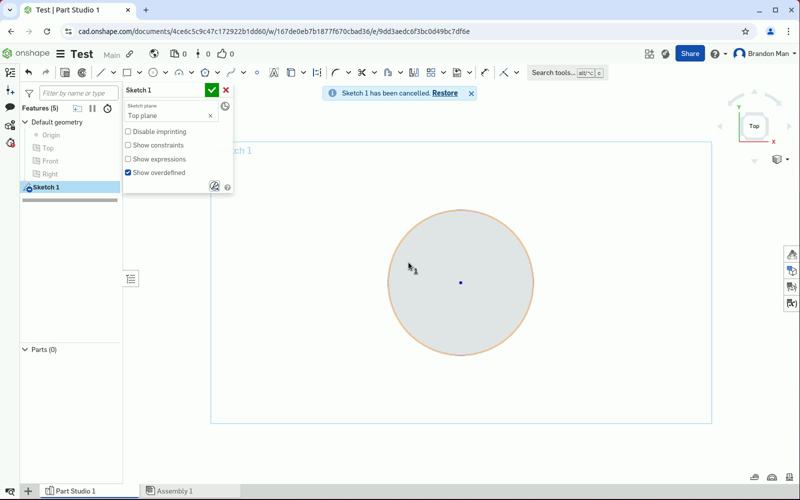
mouse_move(73, 352)
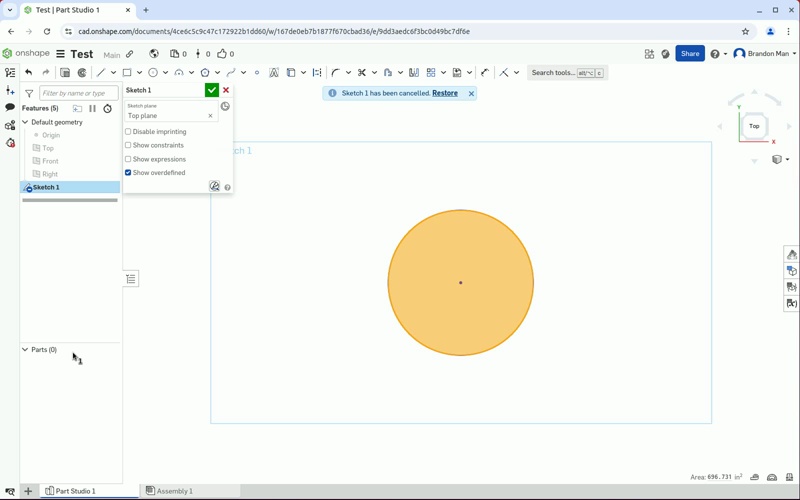
key(shift+y)
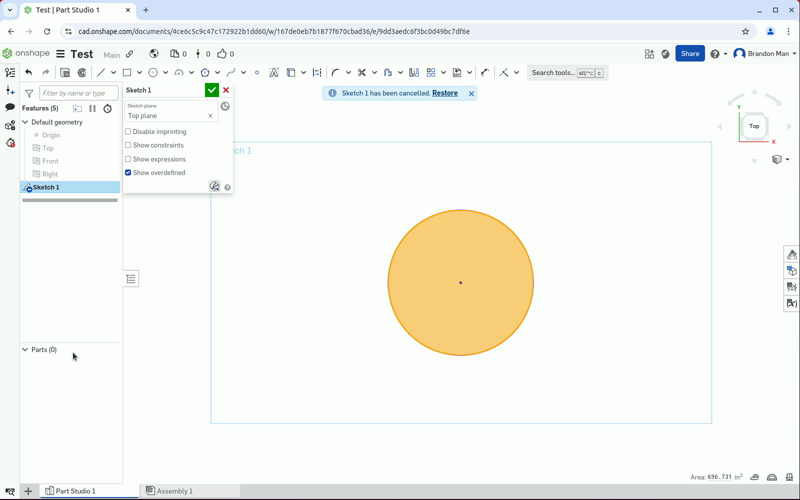
key(shift+e)
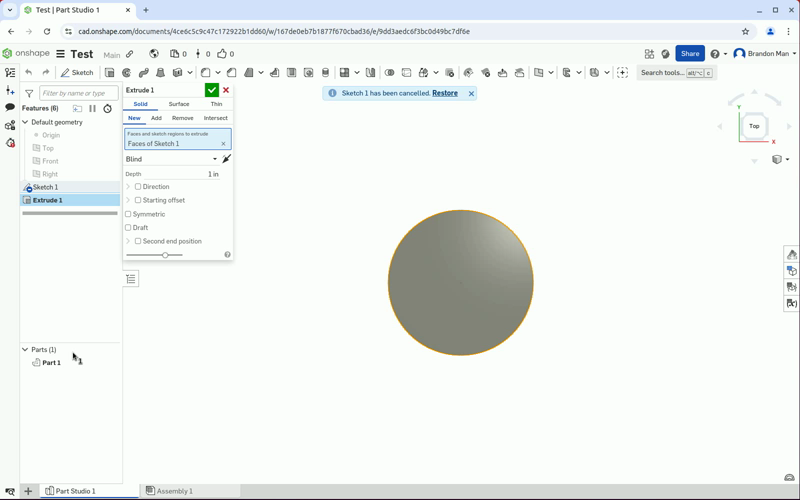
mouse_move(143, 106)
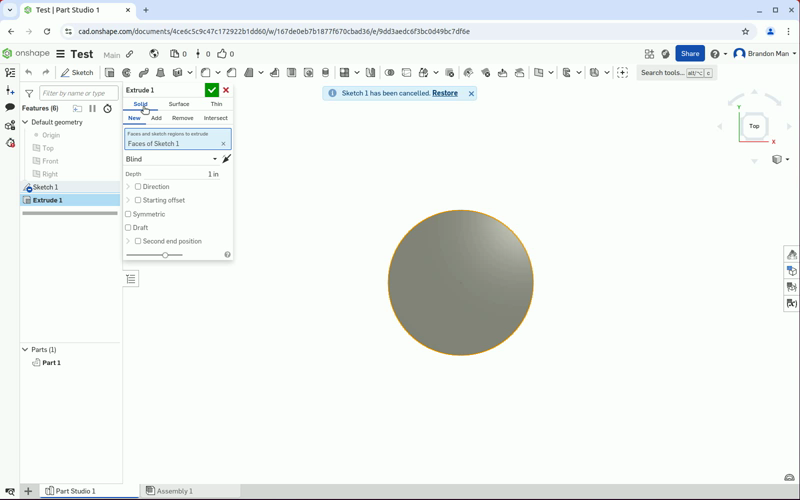
click(143, 106)
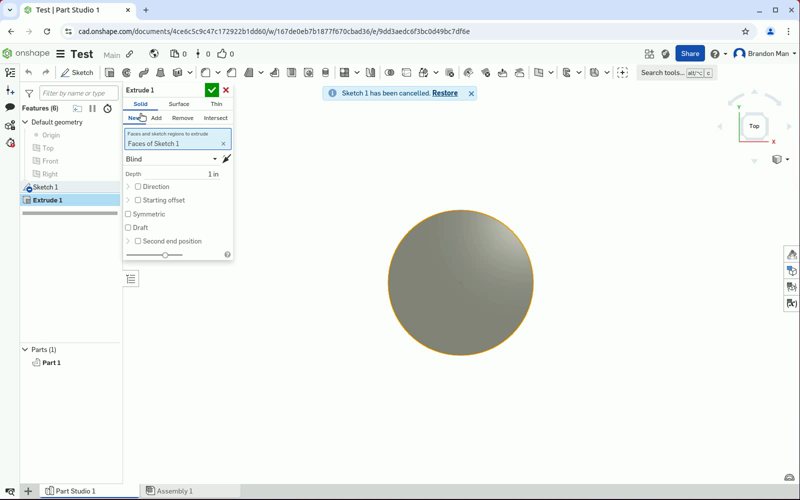
mouse_move(137, 120)
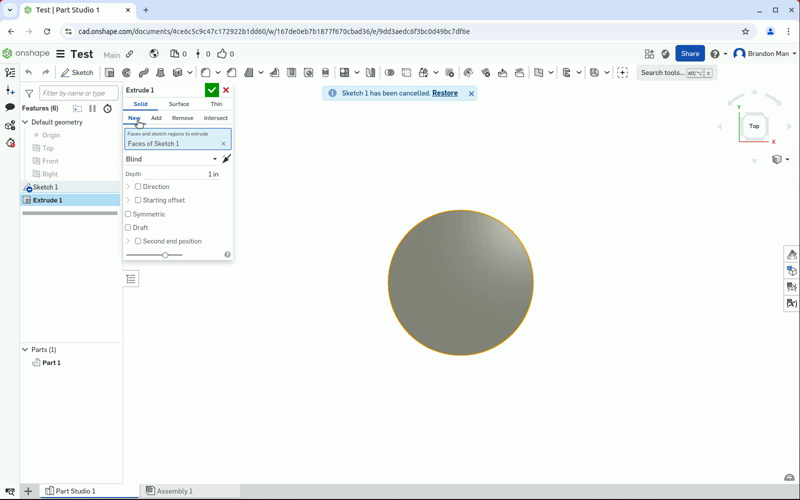
click(137, 120)
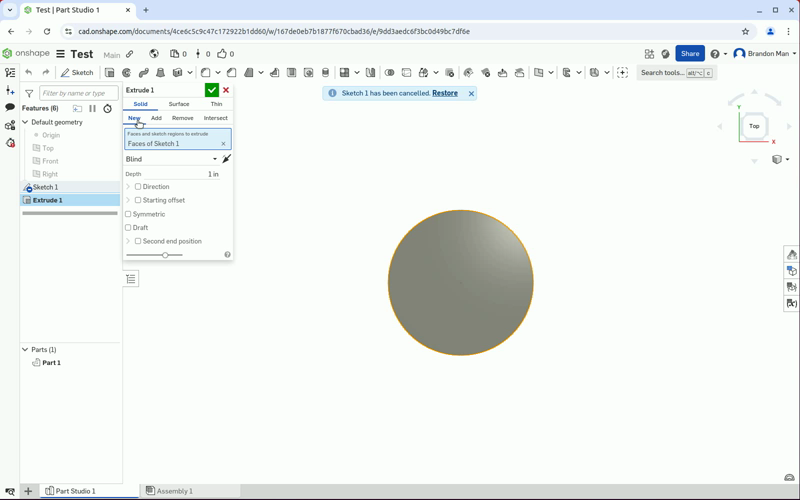
key(tab, 4)
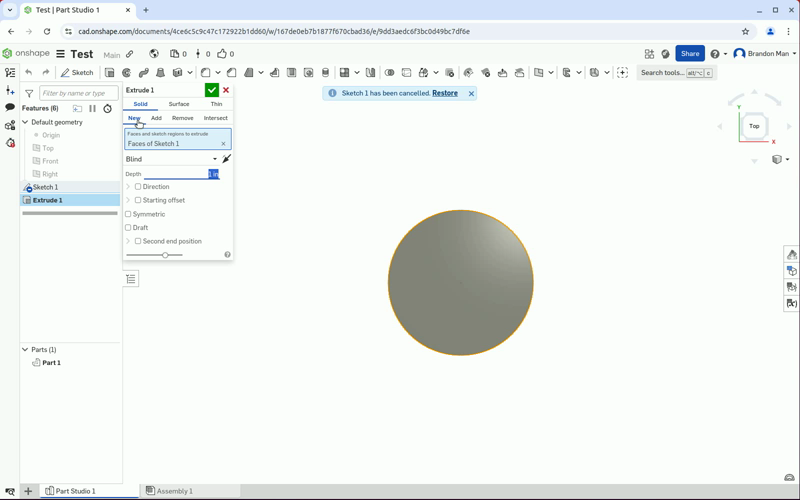
text(8.184)
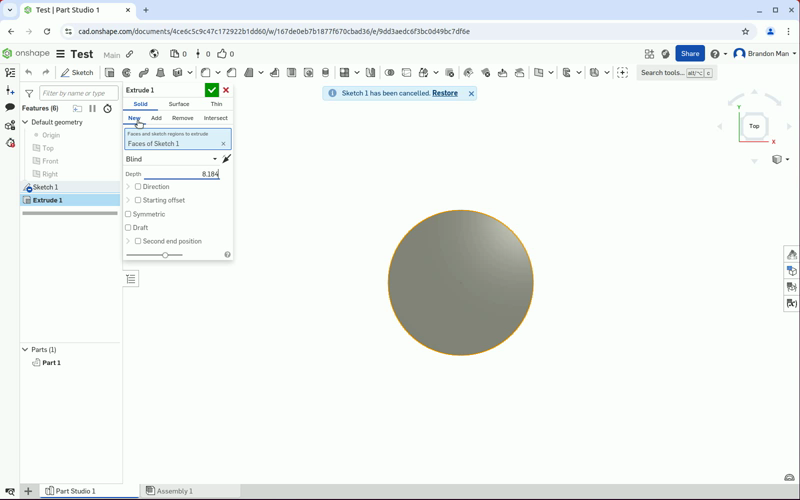
key(enter)
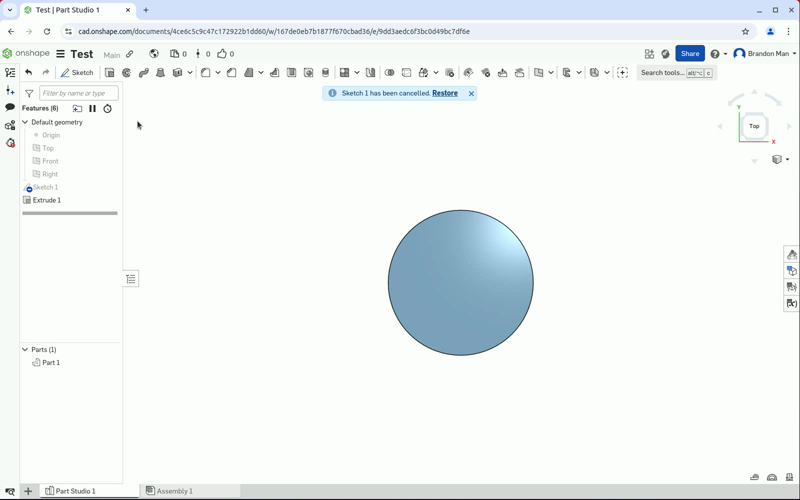
key(shift+h)
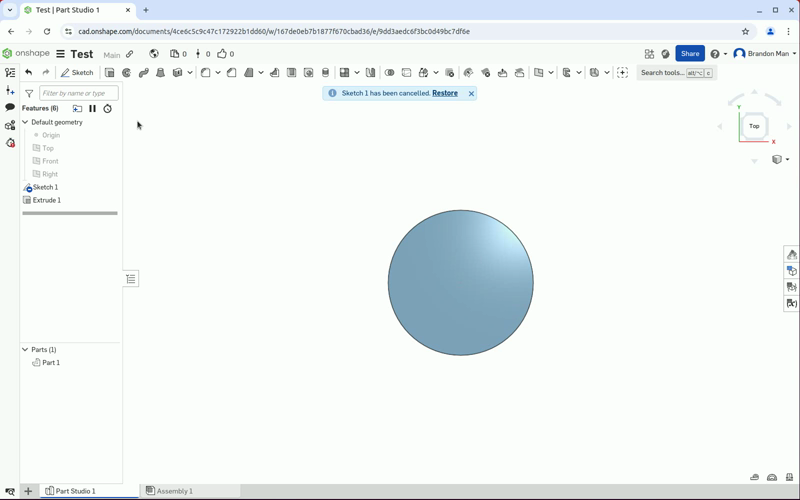
key(shift+h)
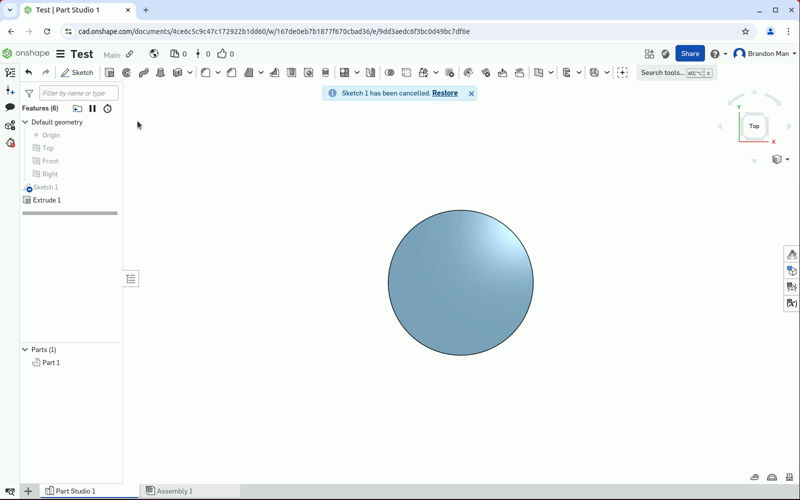
mouse_move(73, 189)
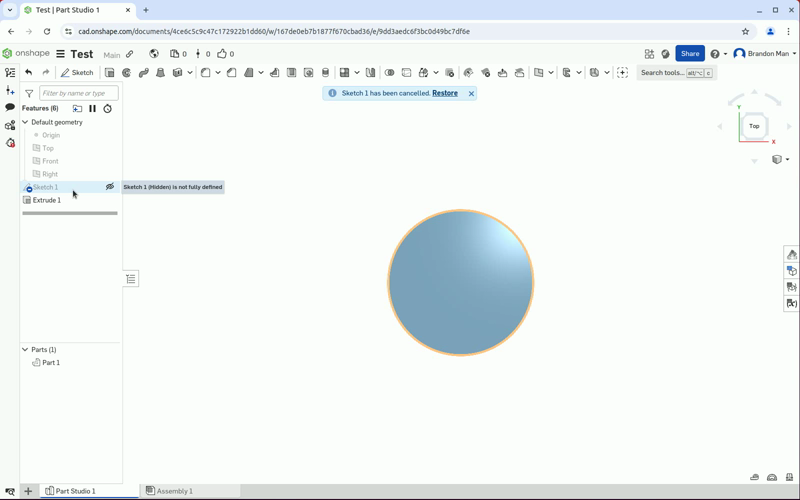
click(73, 189)
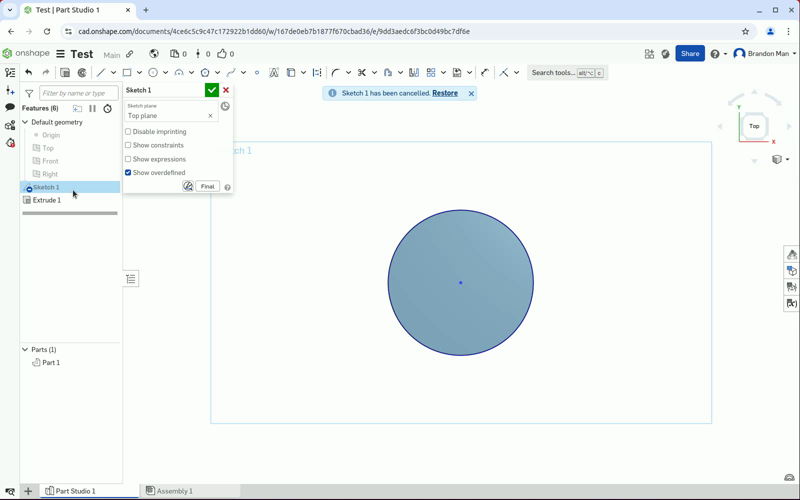
mouse_move(229, 92)
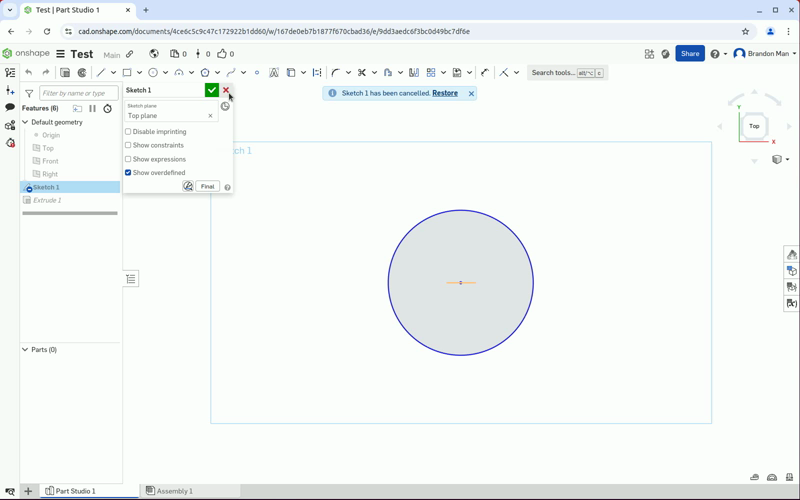
click(229, 92)
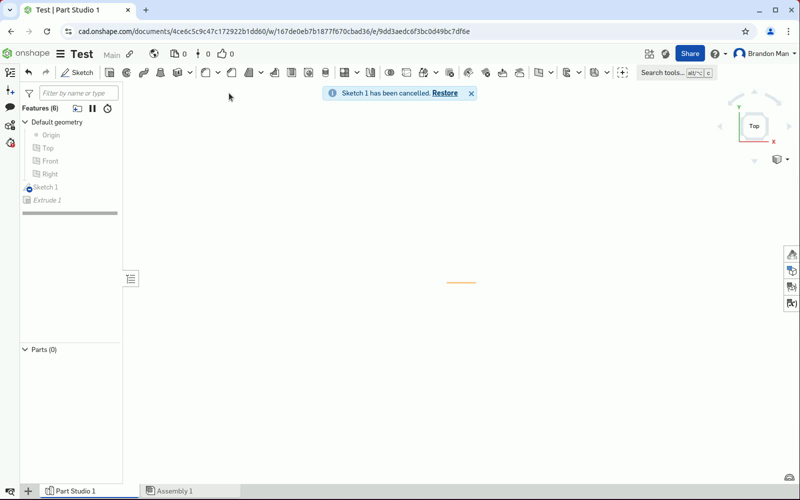
mouse_move(541, 75)
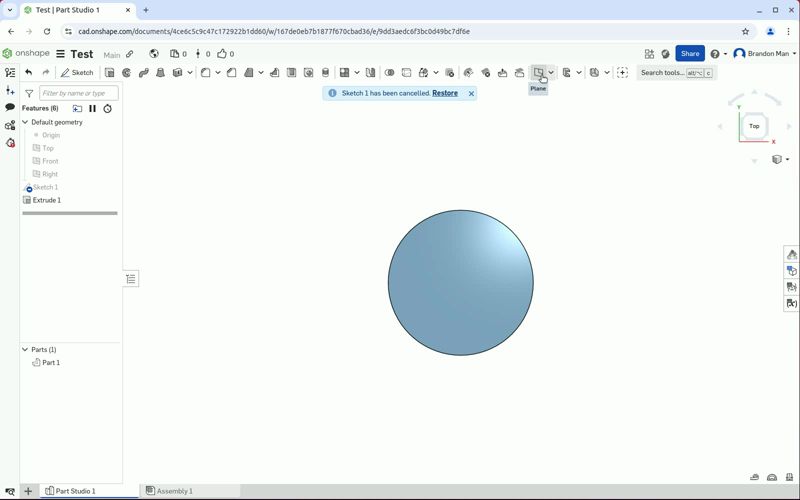
click(541, 75)
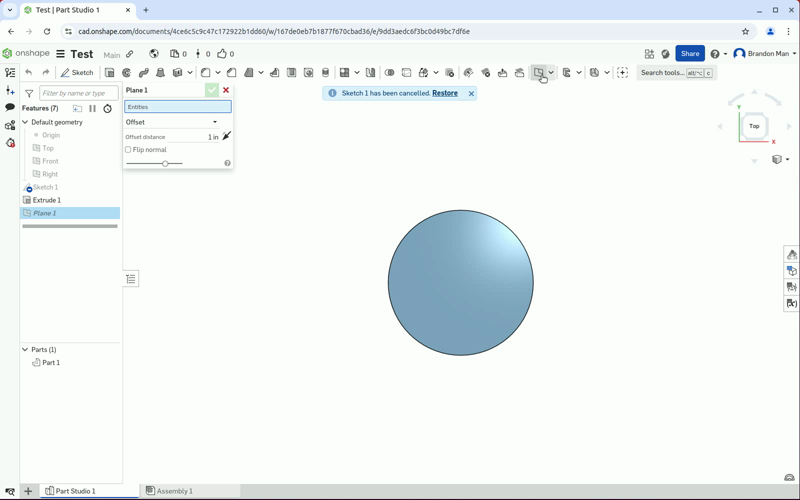
mouse_move(73, 150)
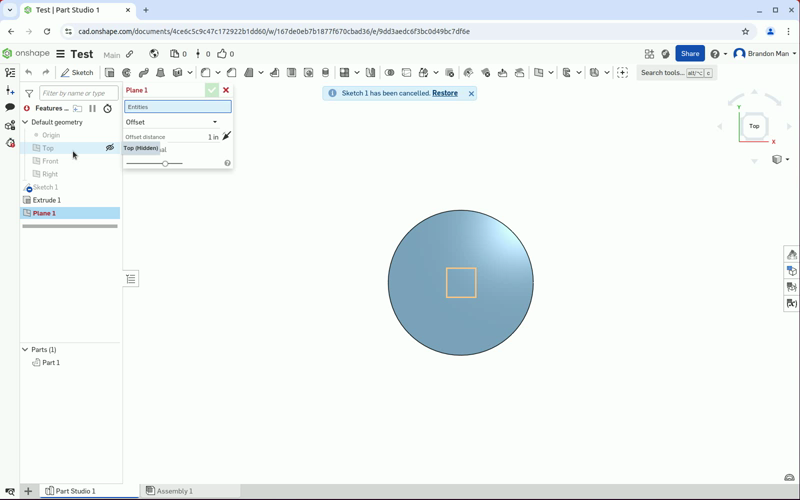
click(73, 150)
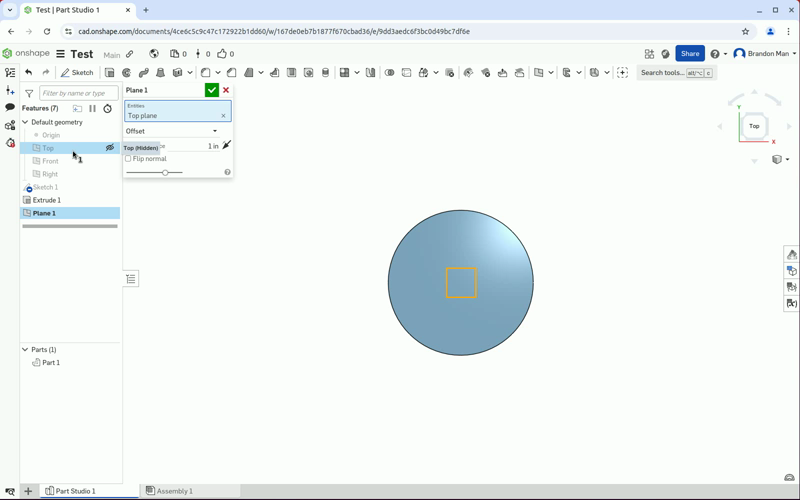
key(tab, 2)
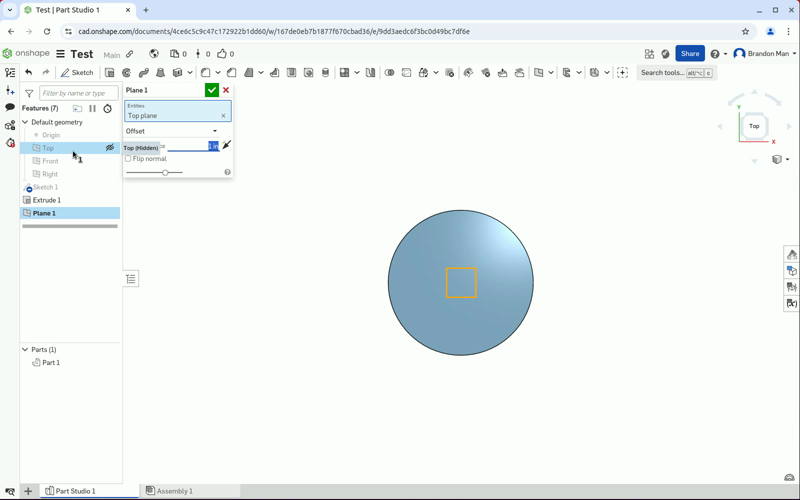
text(8.196)
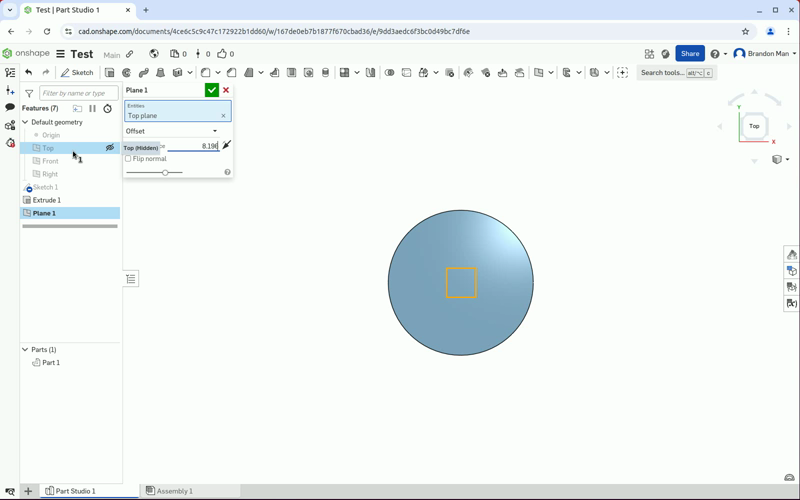
key(enter, 2)
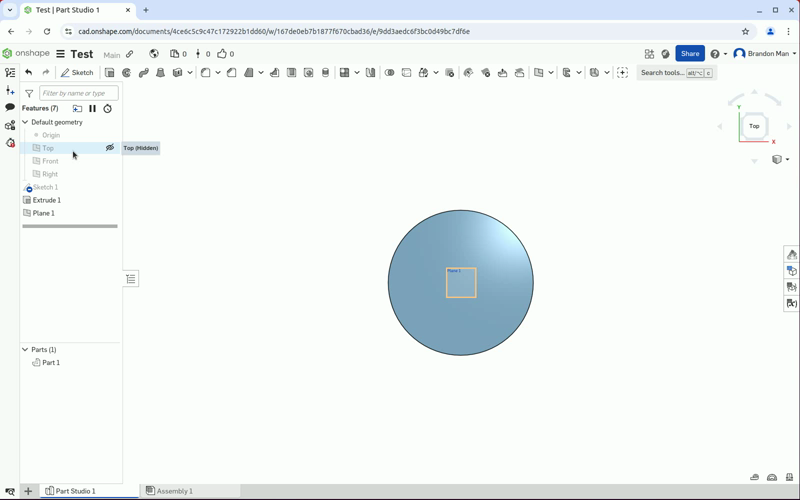
key(shift+s)
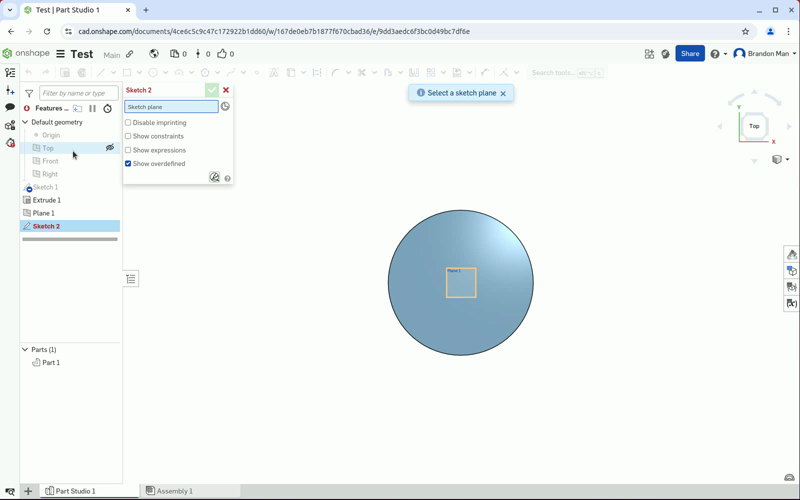
mouse_move(73, 215)
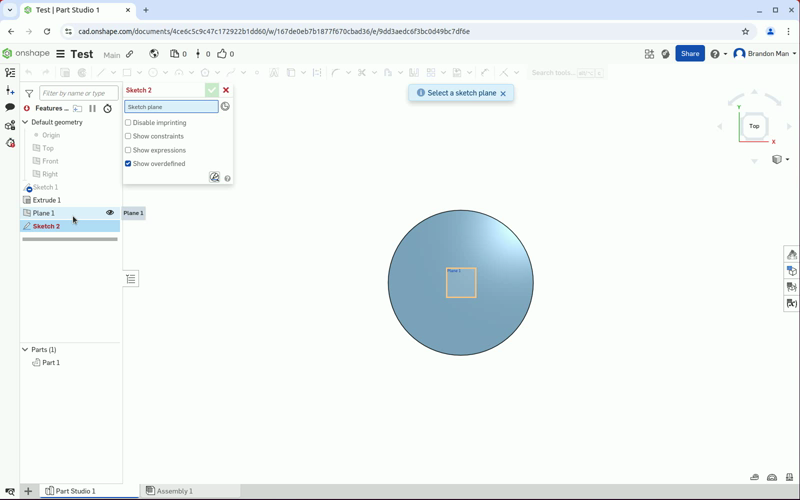
click(73, 215)
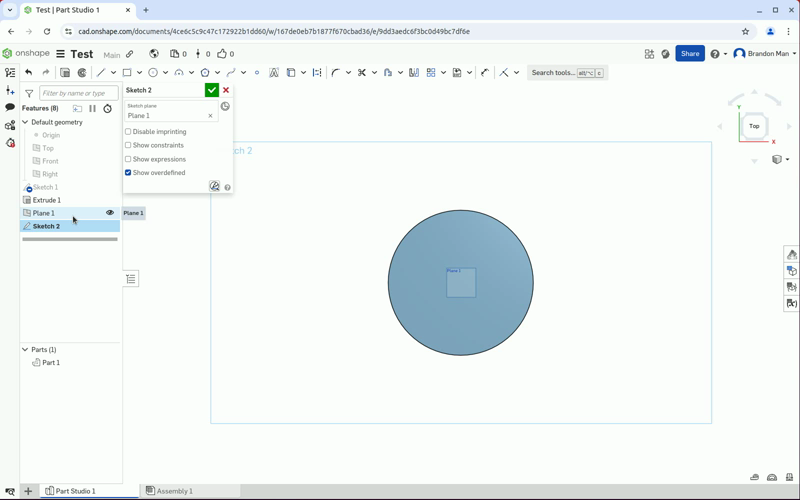
mouse_move(73, 352)
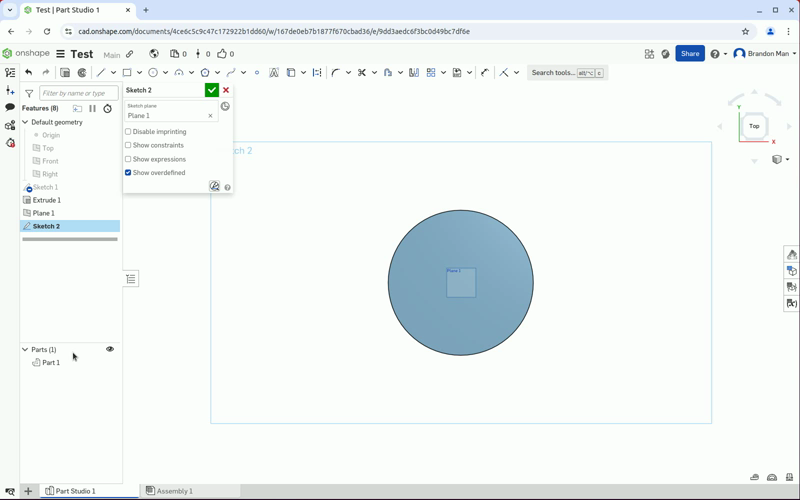
key(y)
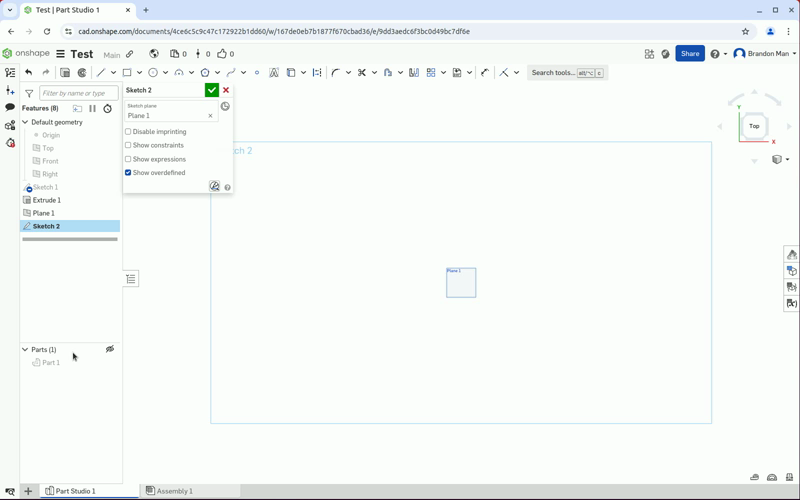
key(c)
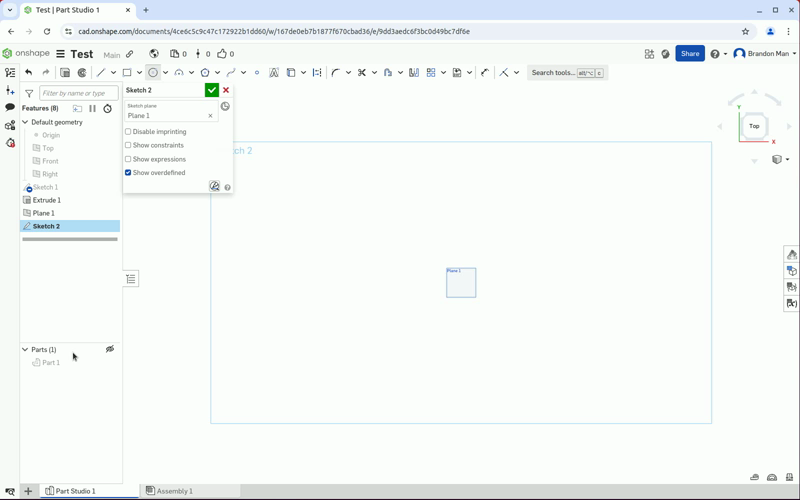
key_down(shift)
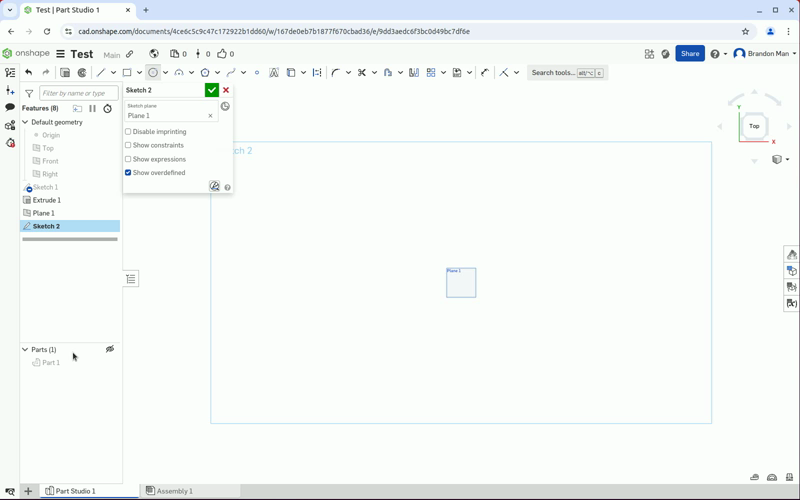
mouse_move(460, 282)
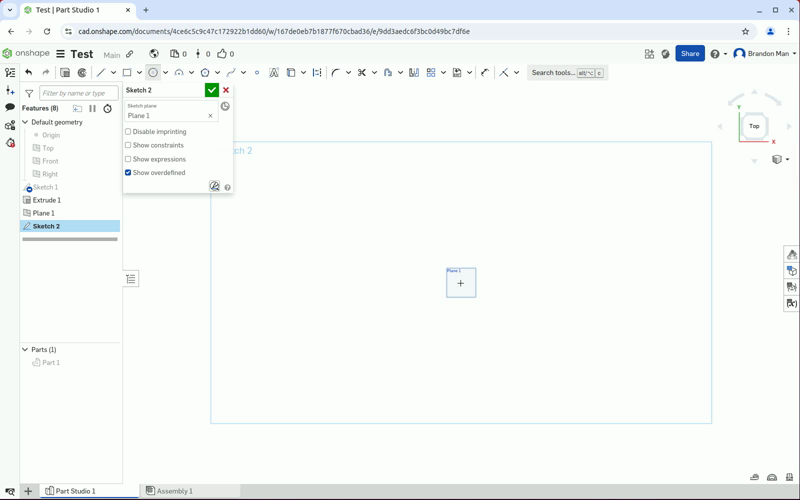
click(460, 282)
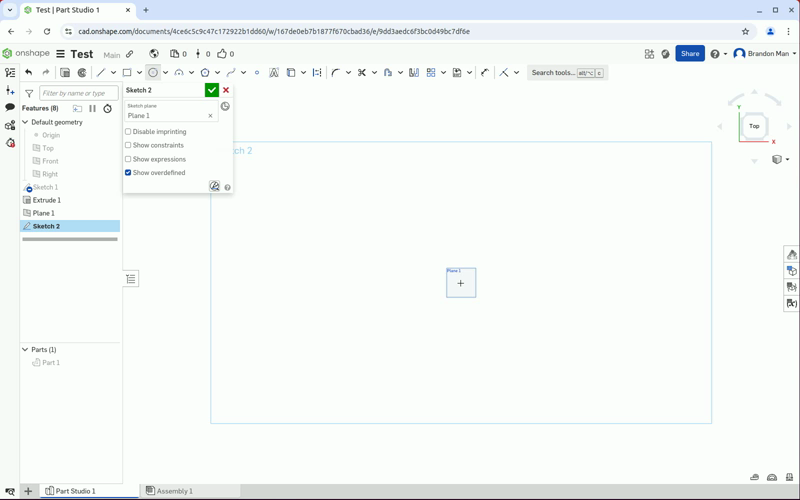
key_up(shift)
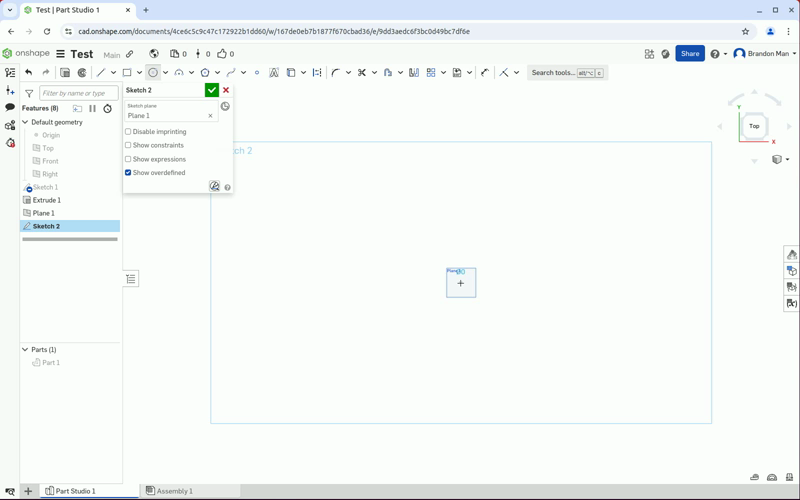
mouse_move(511, 282)
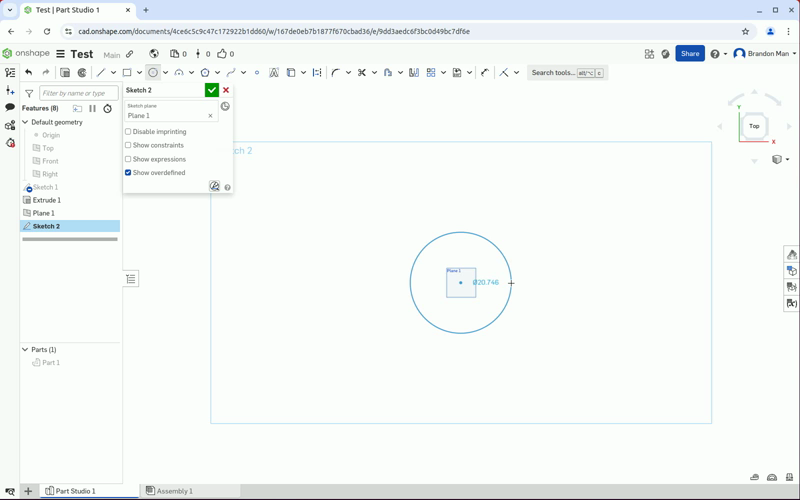
click(511, 282)
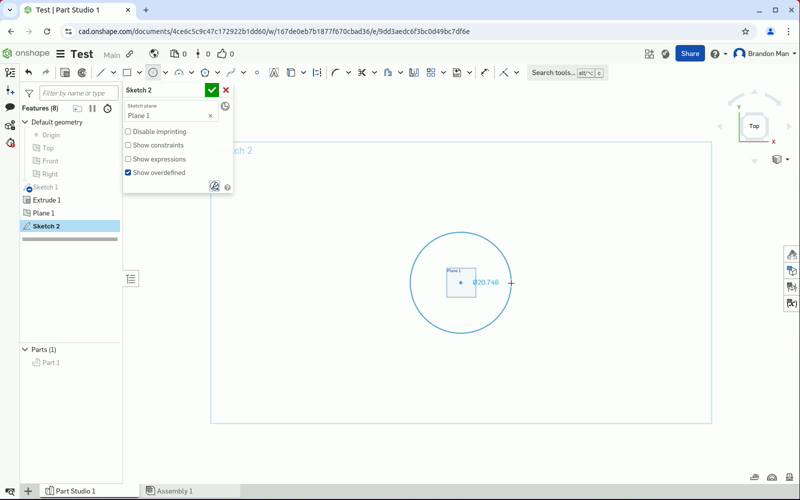
key(esc)
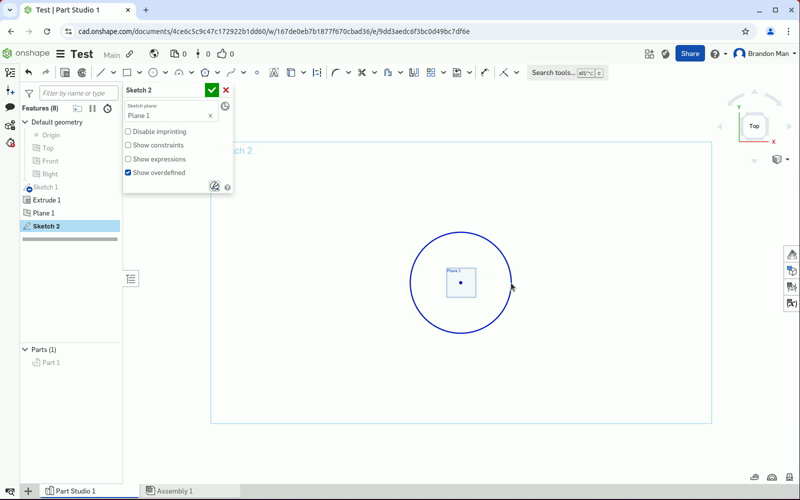
mouse_move(491, 308)
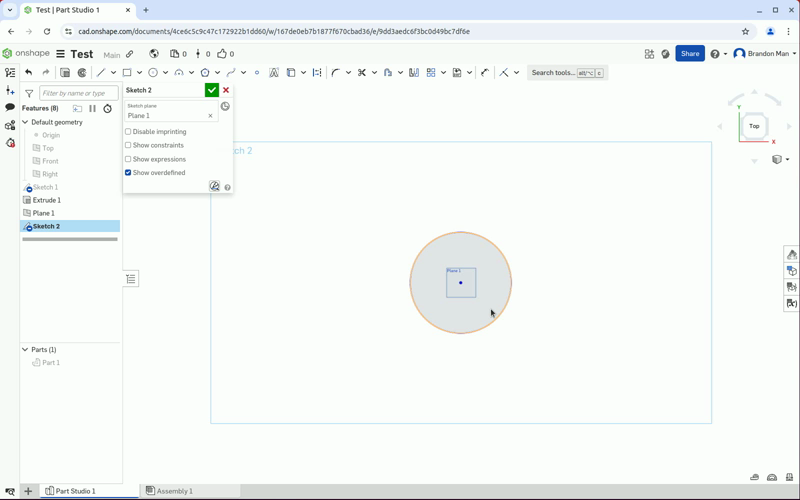
click(491, 308)
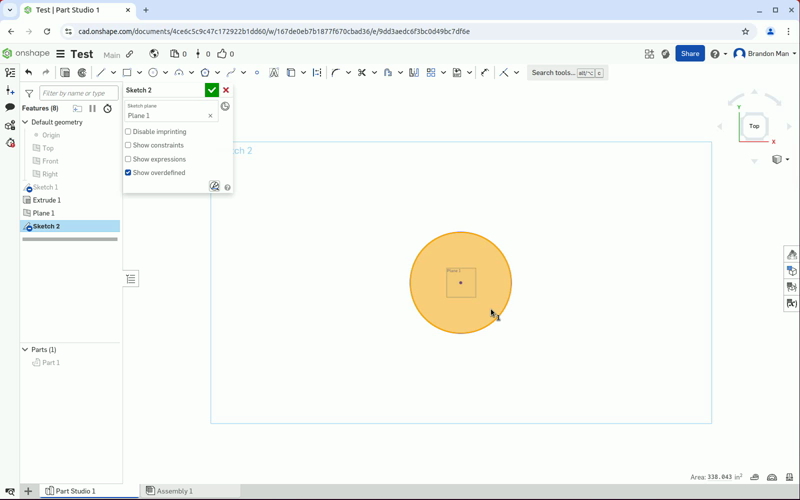
mouse_move(73, 352)
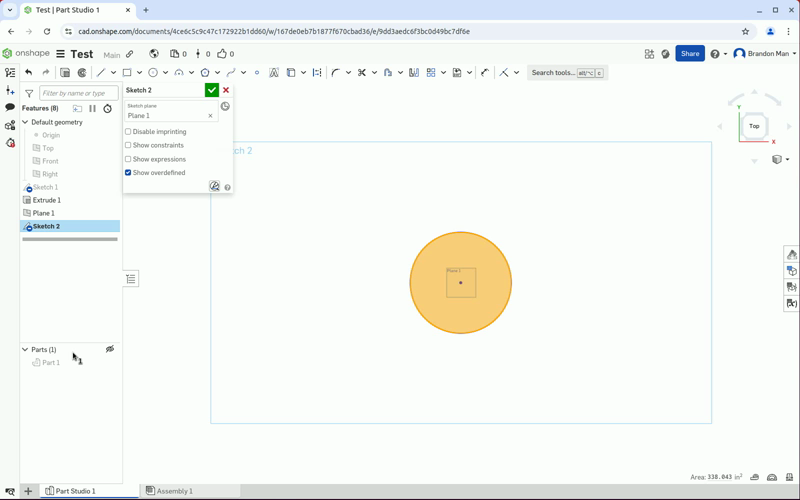
key(shift+y)
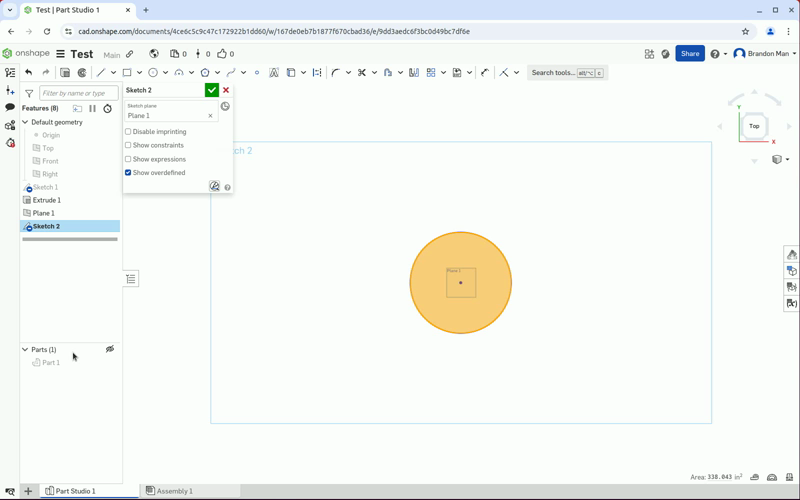
key(shift+e)
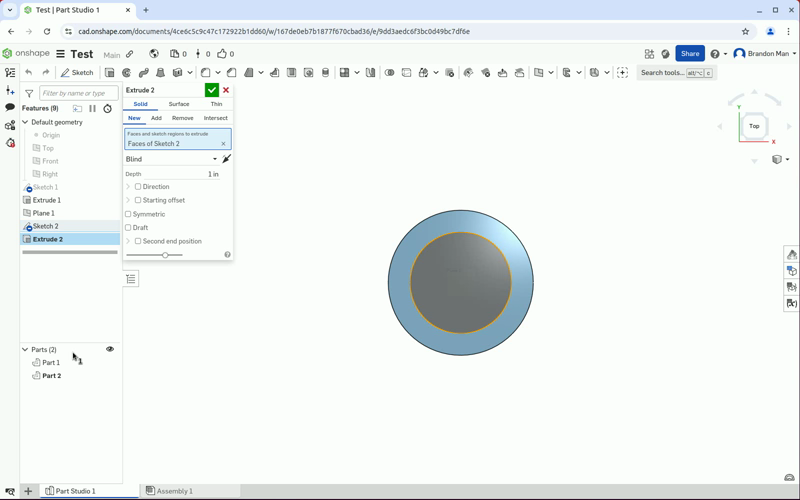
mouse_move(143, 106)
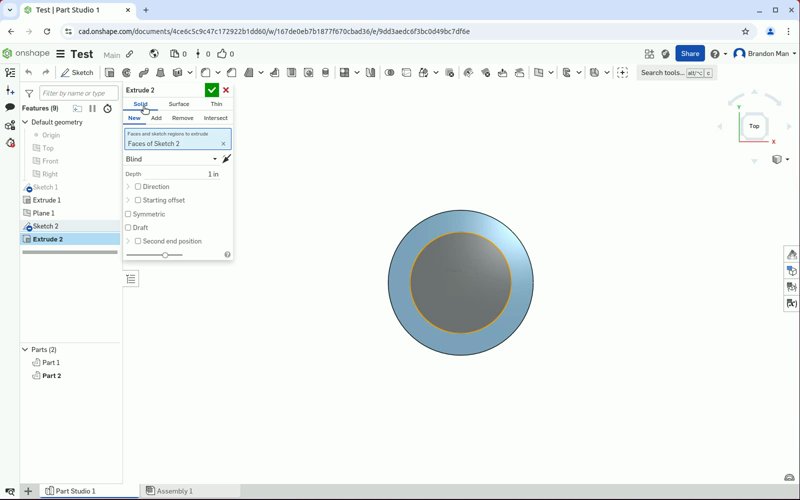
click(143, 106)
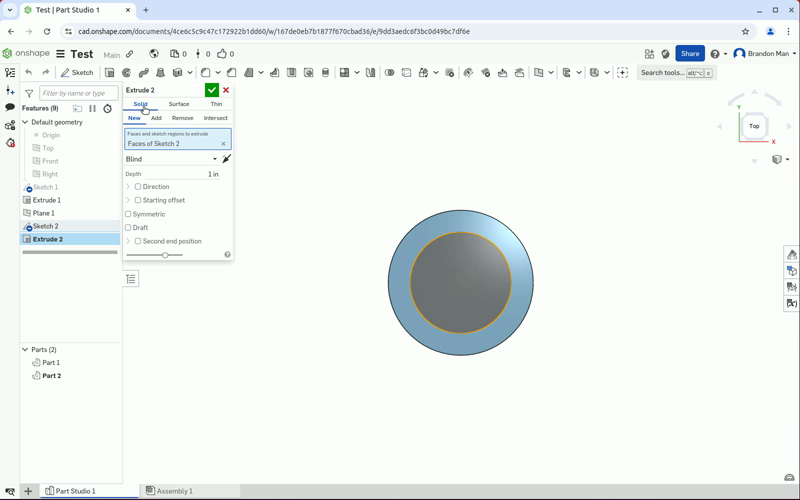
mouse_move(137, 120)
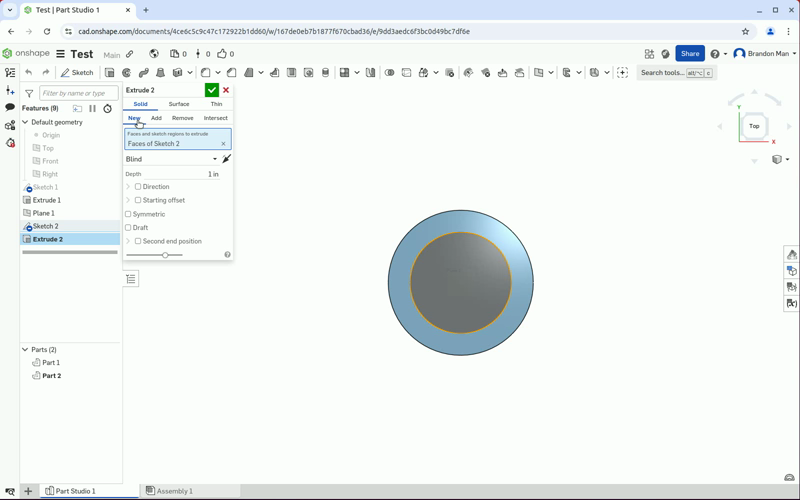
click(137, 120)
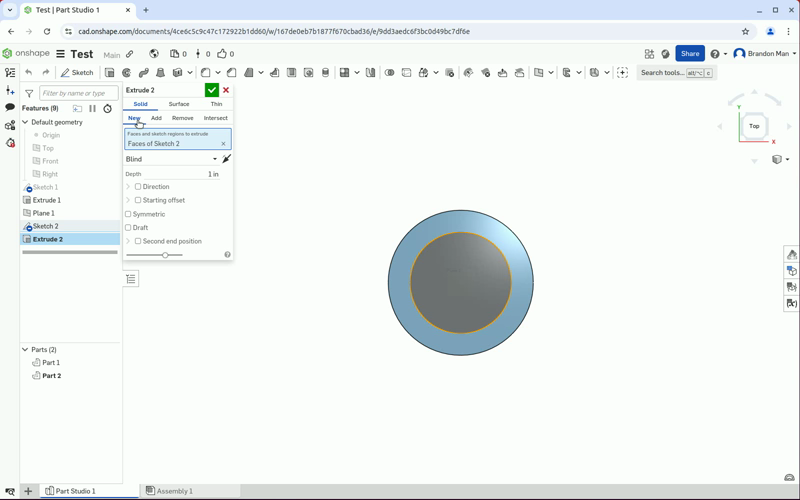
key(tab, 4)
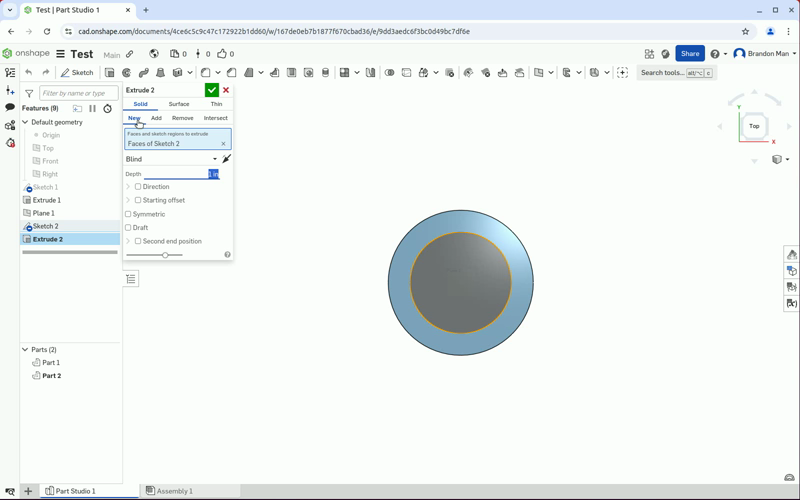
text(11.554)
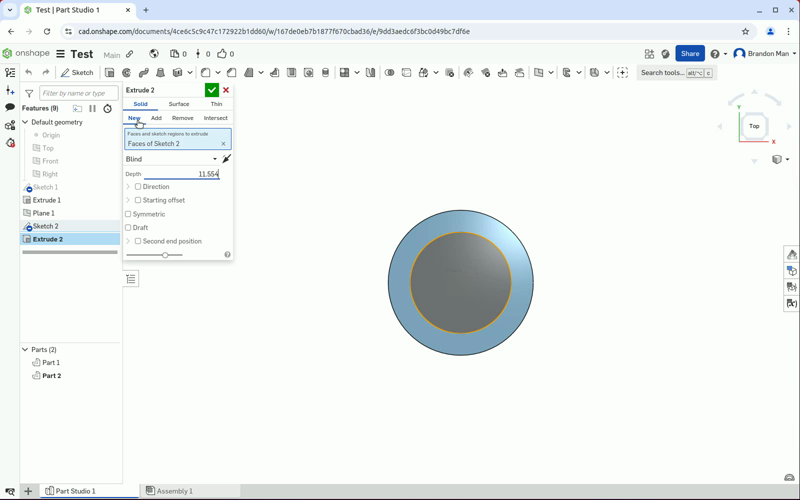
key(enter)
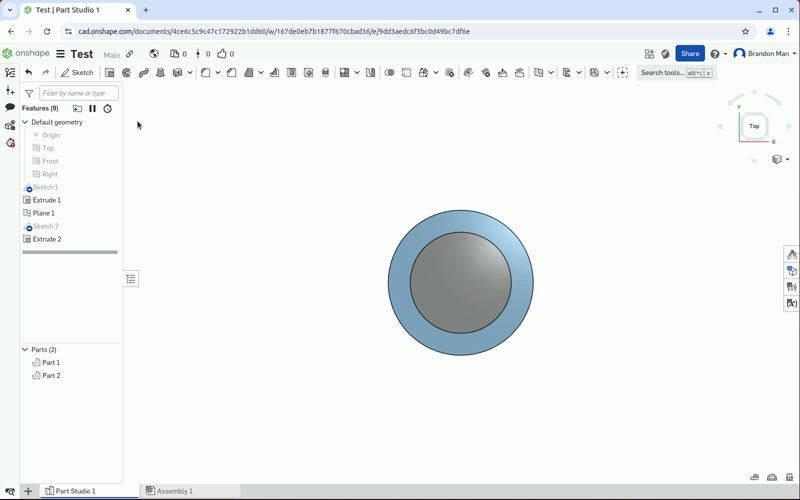
key(shift+h)
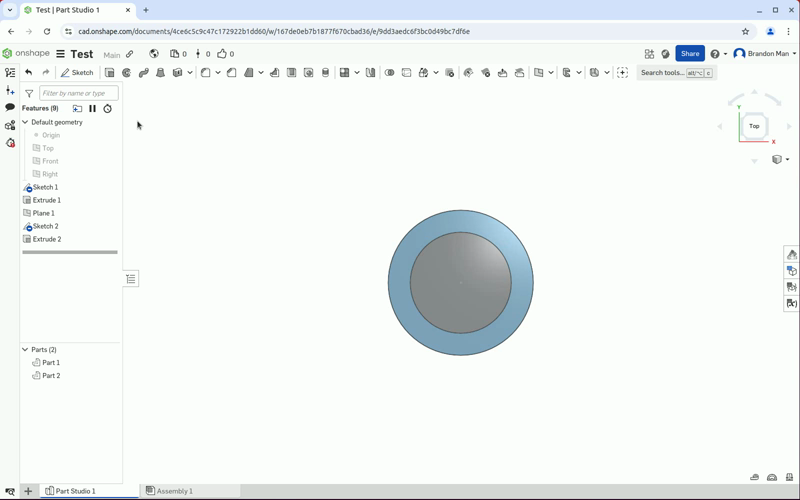
key(shift+h)
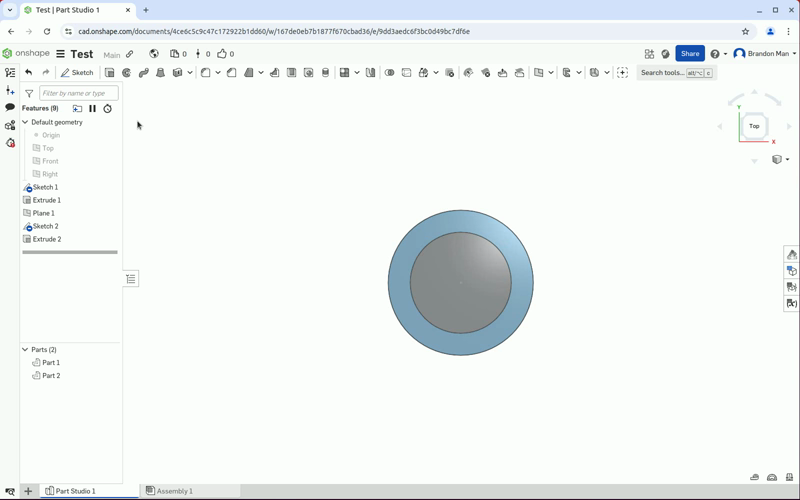
key(shift+7)
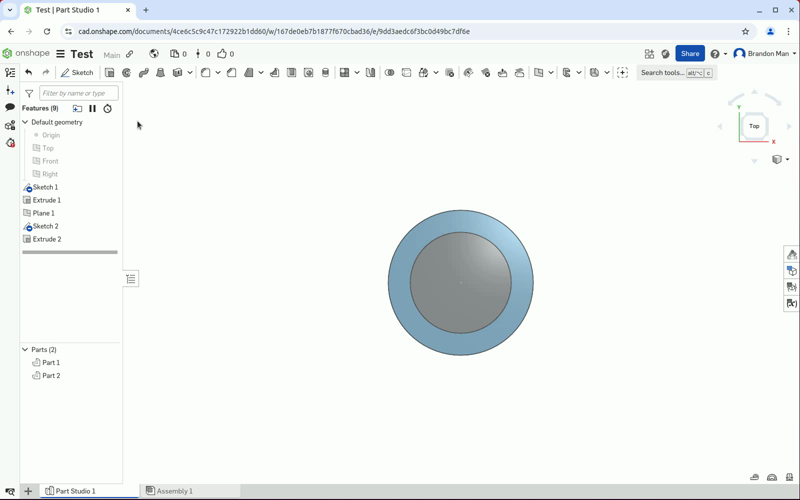
key(up, 3)
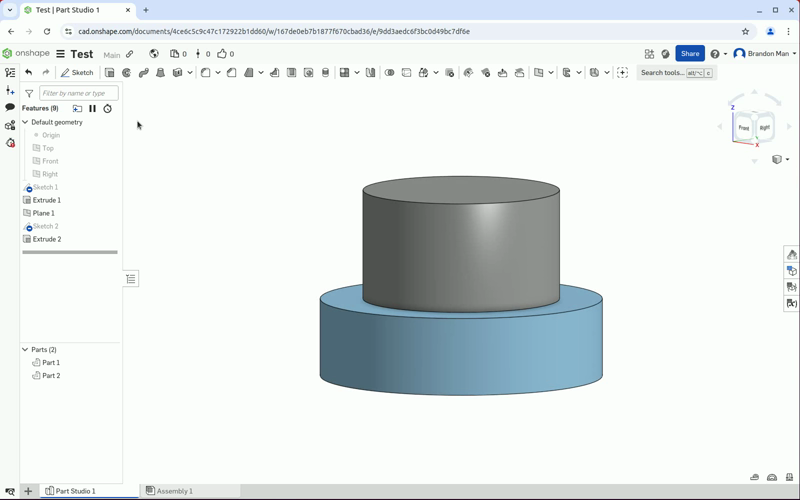
key(left, 3)
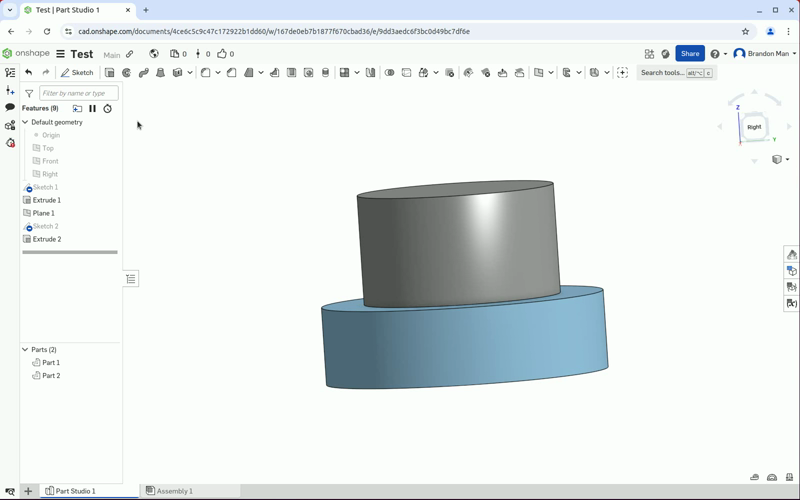
key(right, 3)
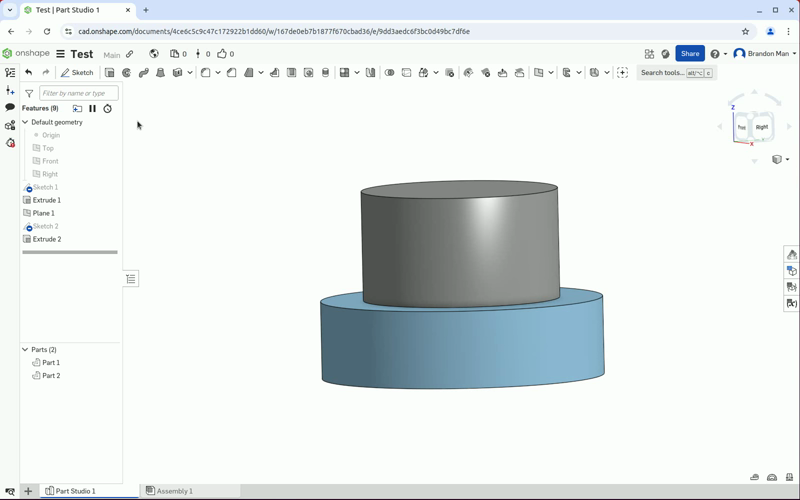
key(down, 3)
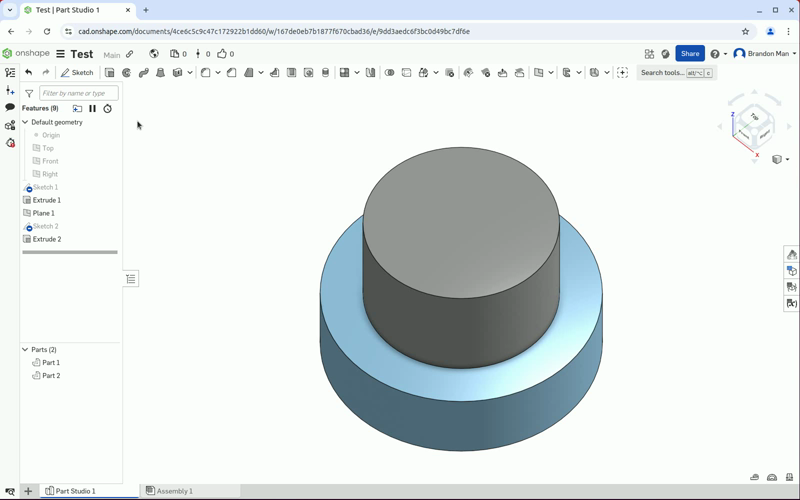
mouse_move(73, 189)
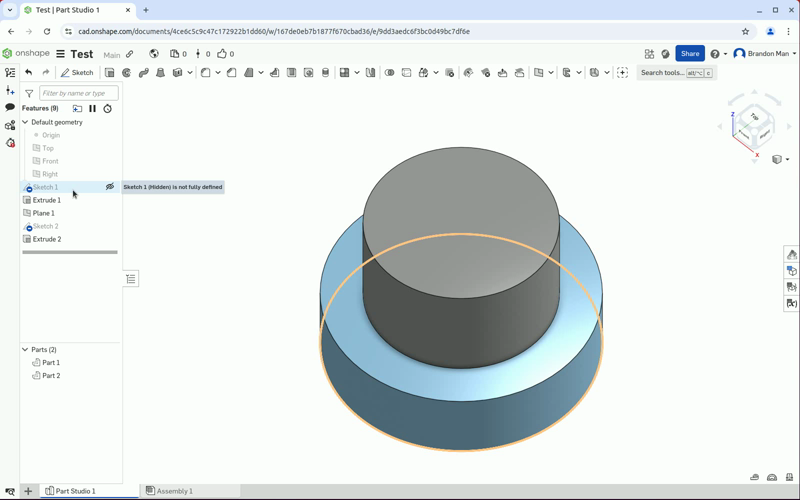
click(73, 189)